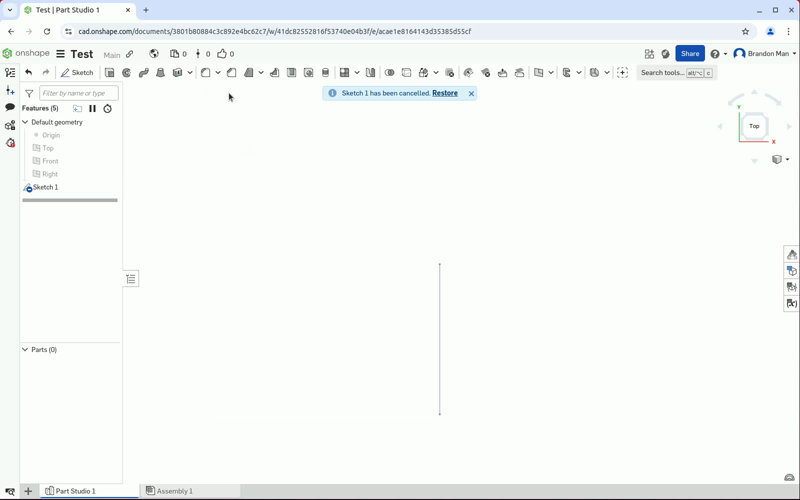
key(shift+h)
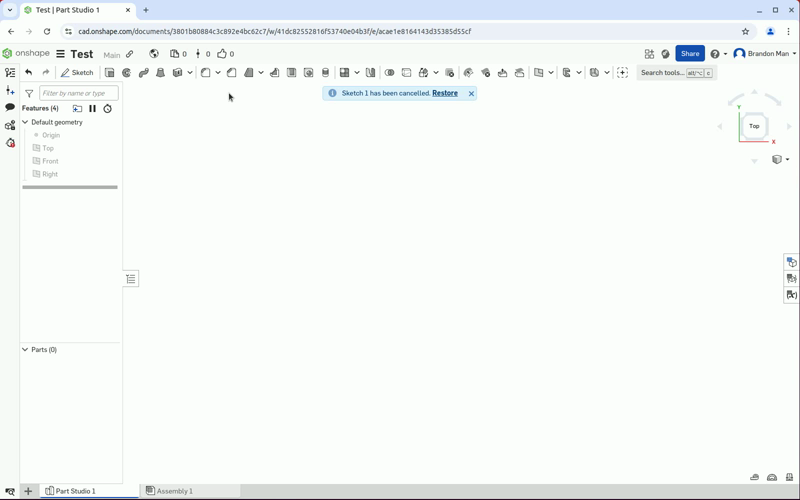
mouse_move(73, 352)
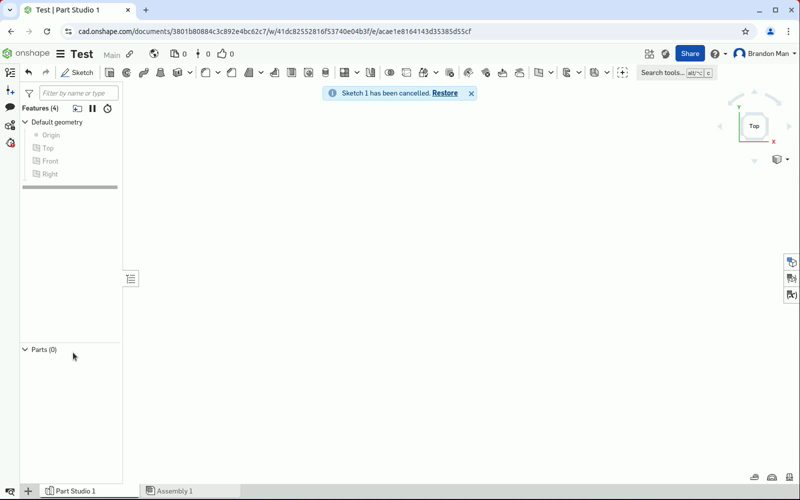
key(y)
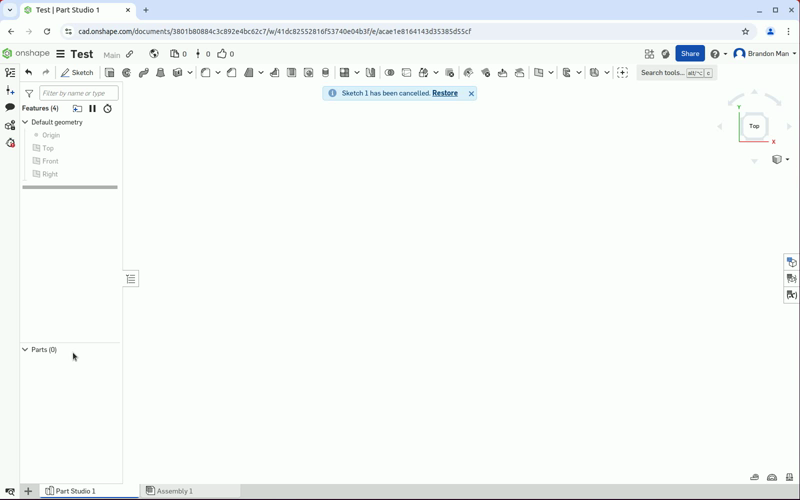
key(shift+p)
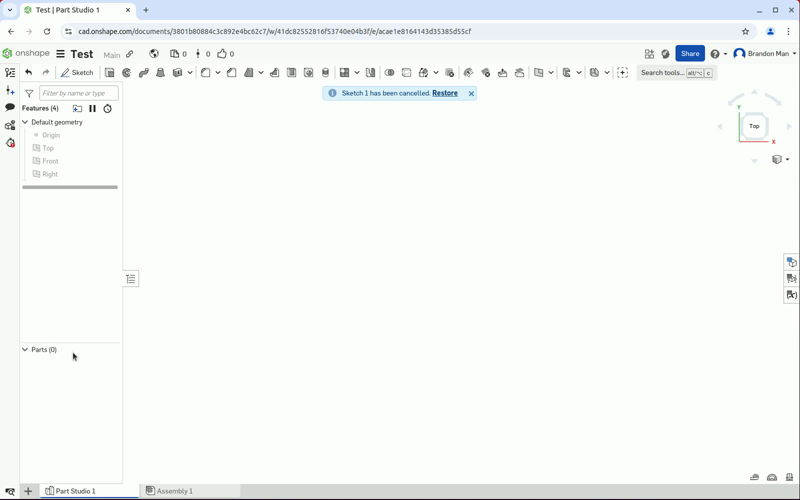
key(space)
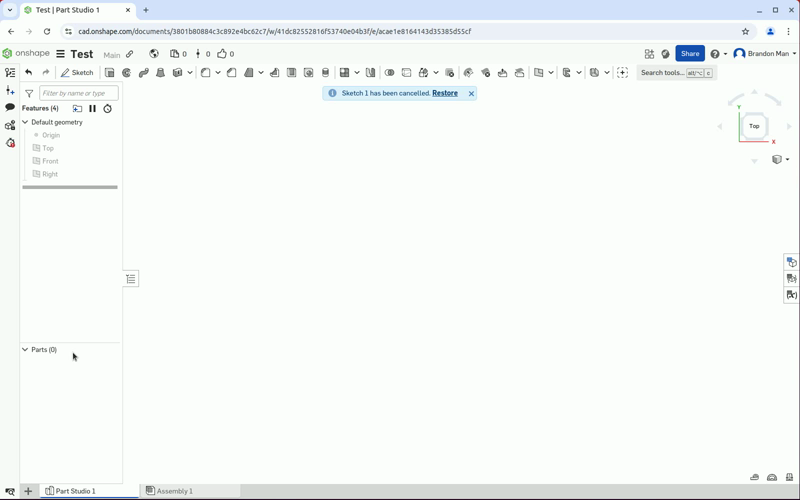
key_down(shift)
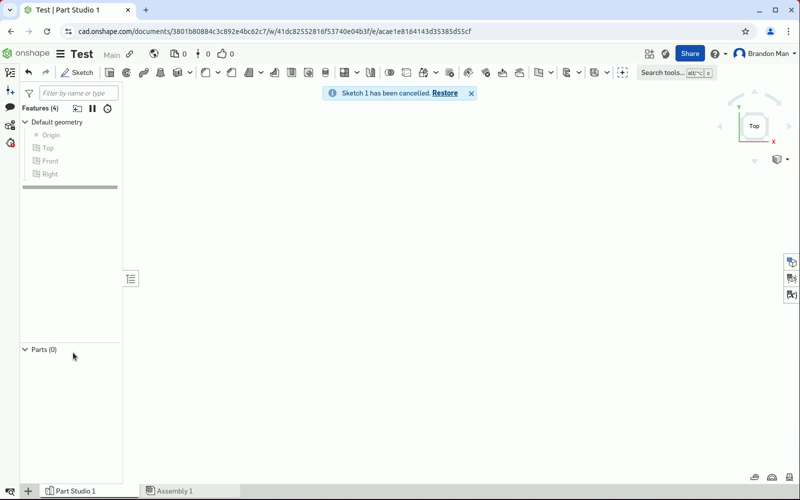
key(up)
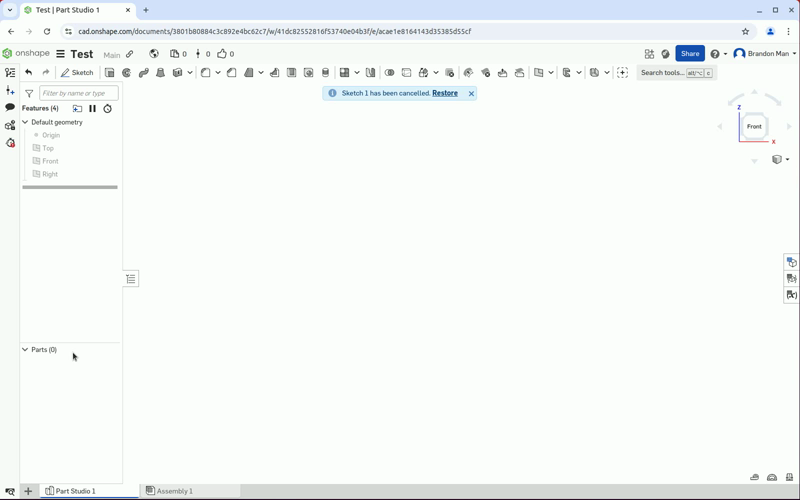
key_up(shift)
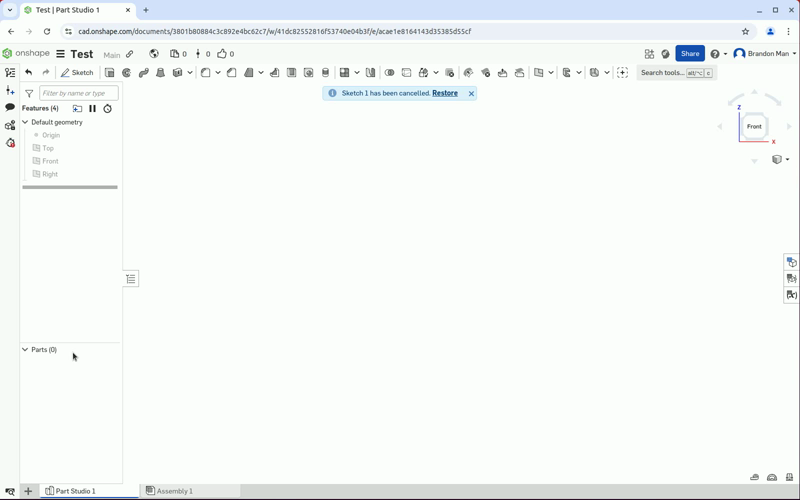
key(space)
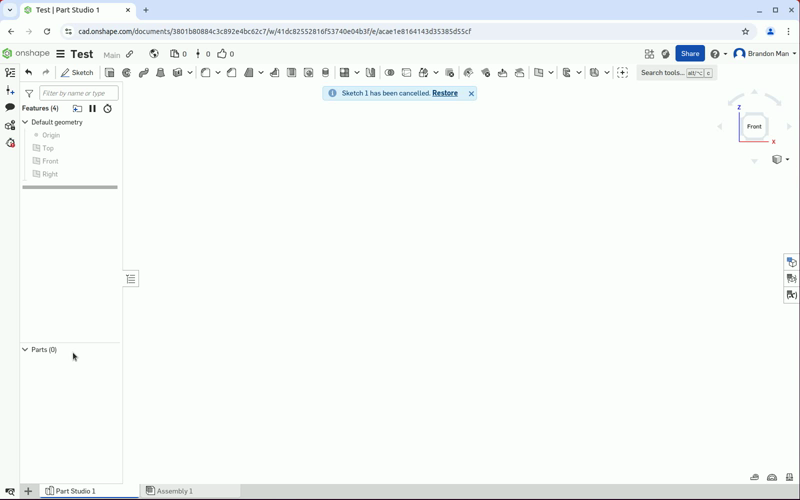
key_down(shift)
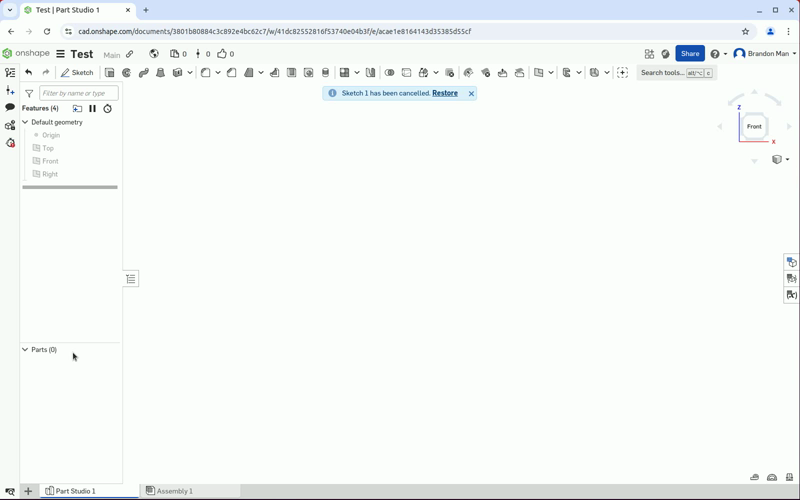
key(left)
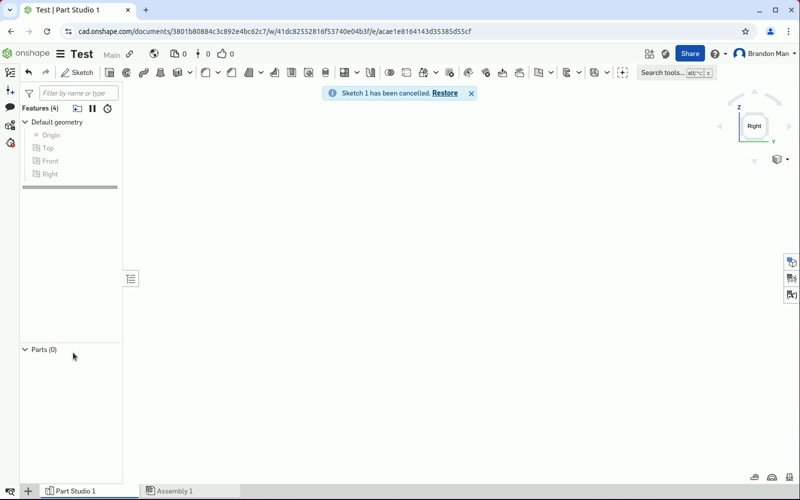
key_up(shift)
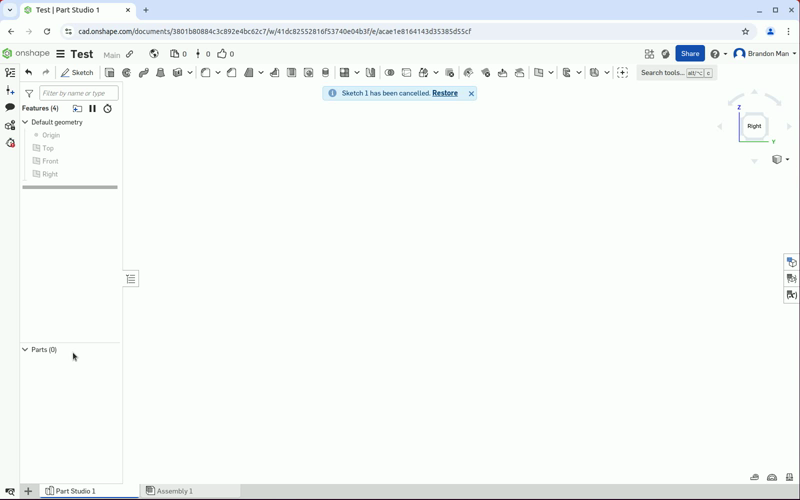
mouse_move(73, 352)
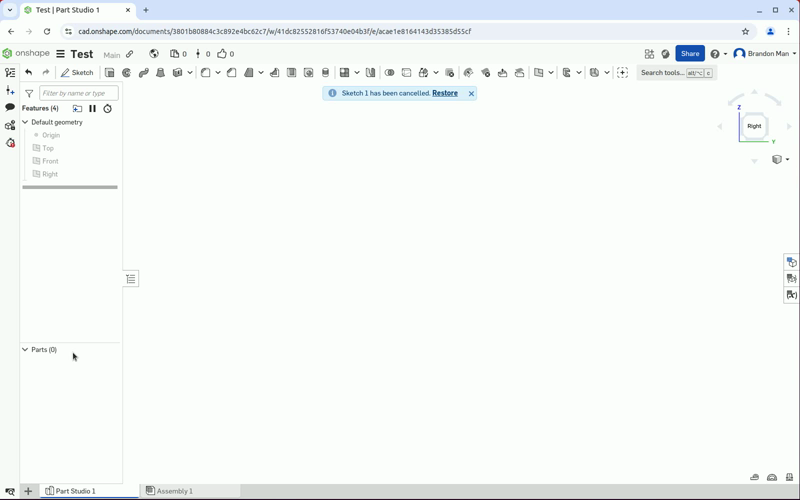
key(shift+y)
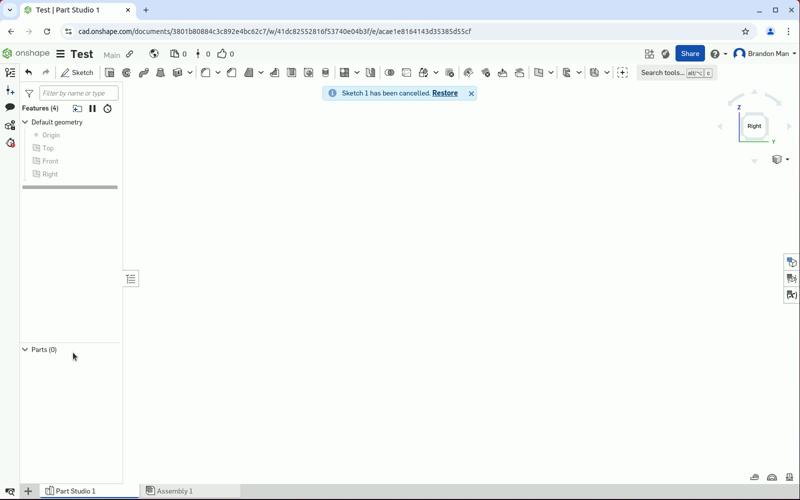
key(shift+s)
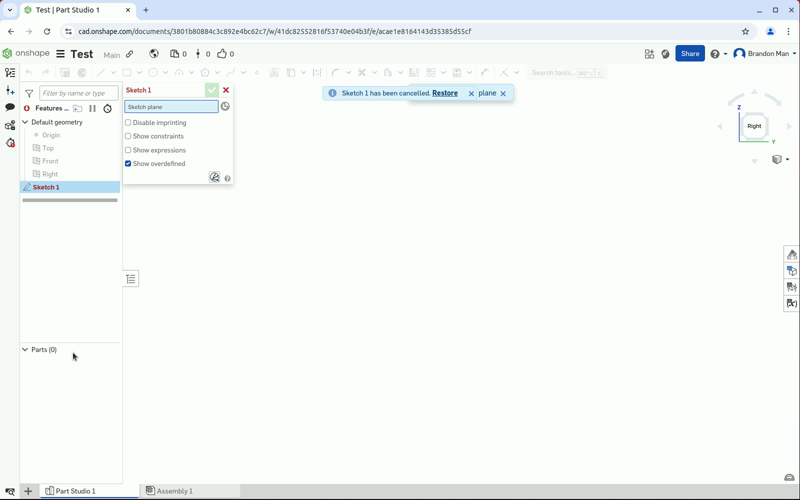
mouse_move(73, 176)
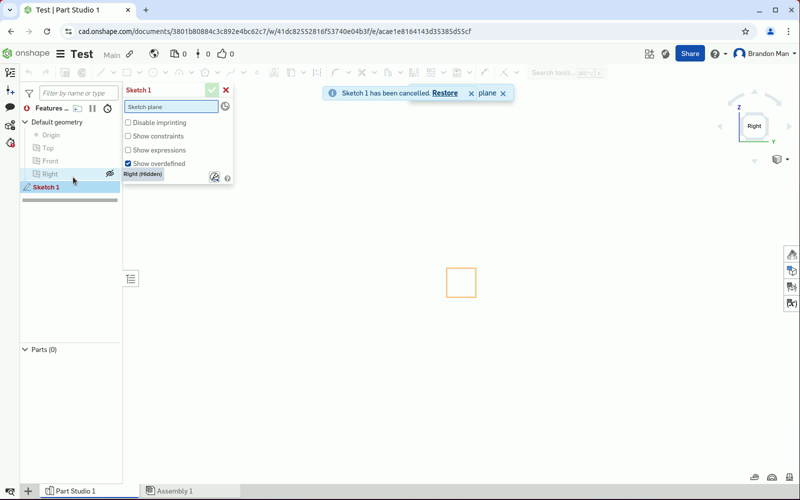
click(73, 176)
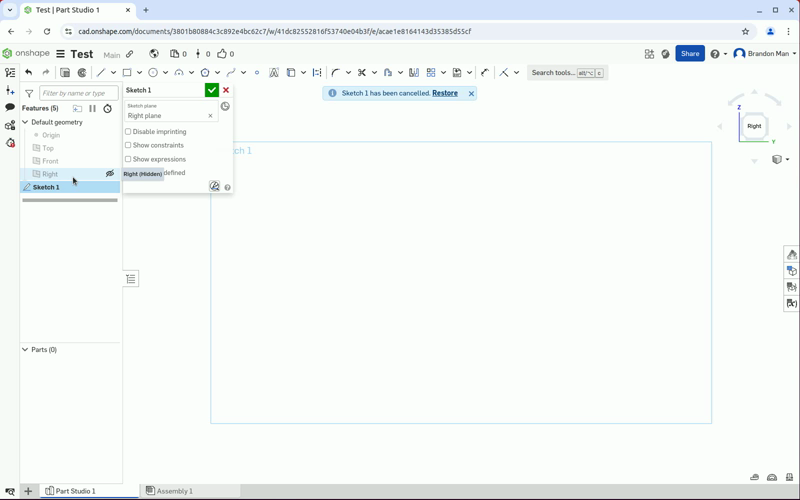
mouse_move(73, 352)
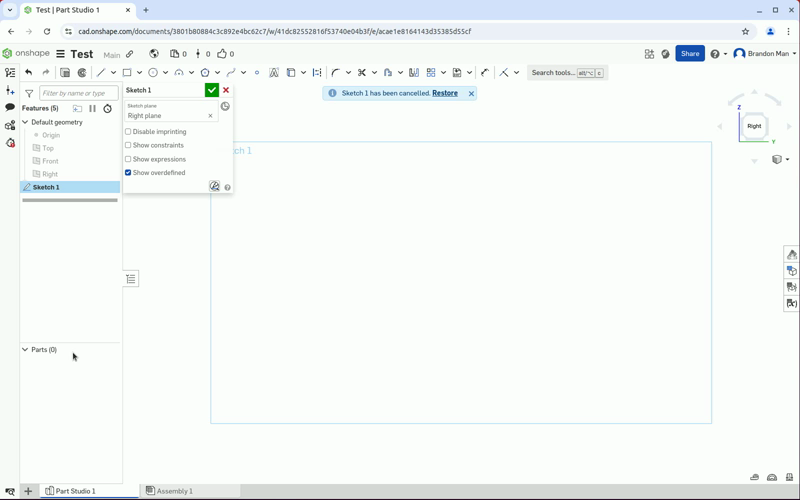
key(y)
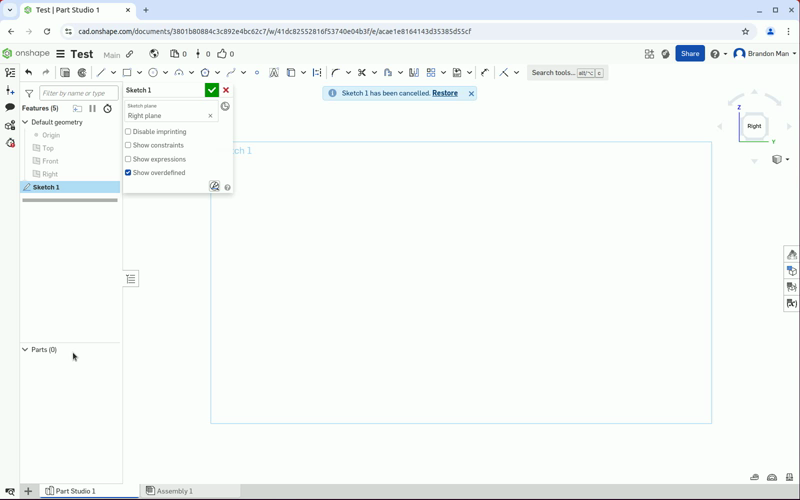
key(c)
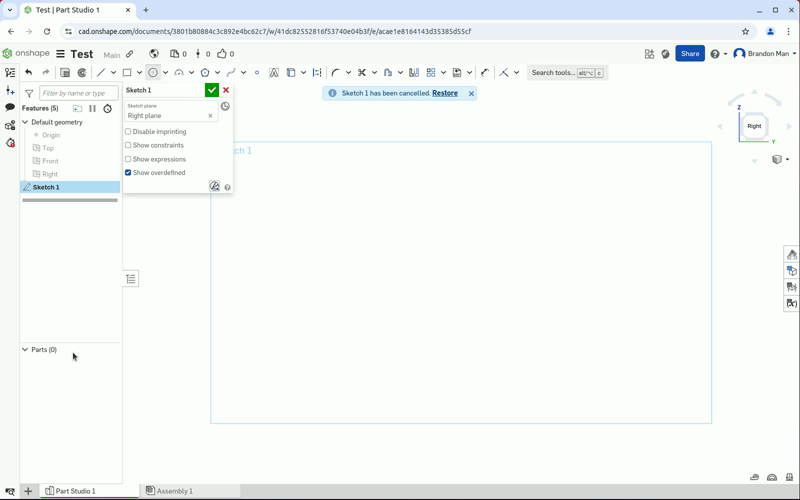
key_down(shift)
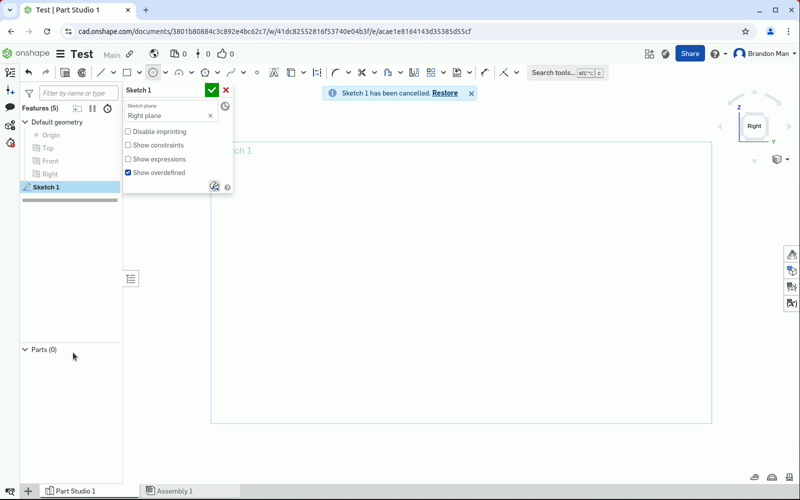
mouse_move(461, 282)
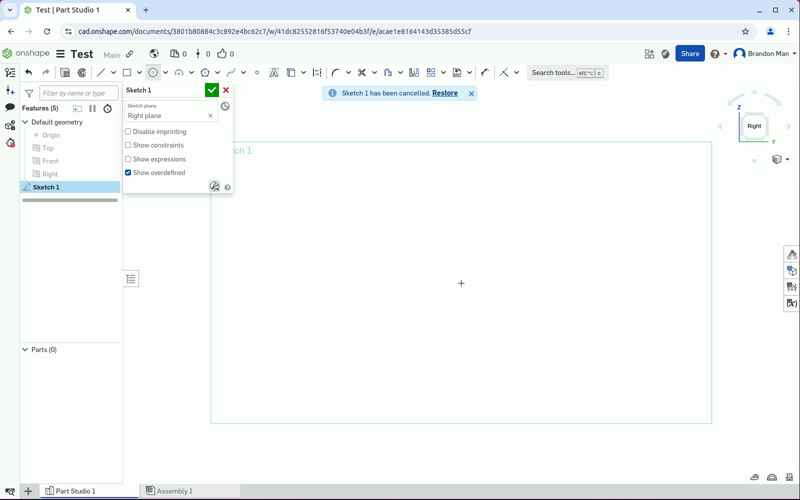
click(461, 282)
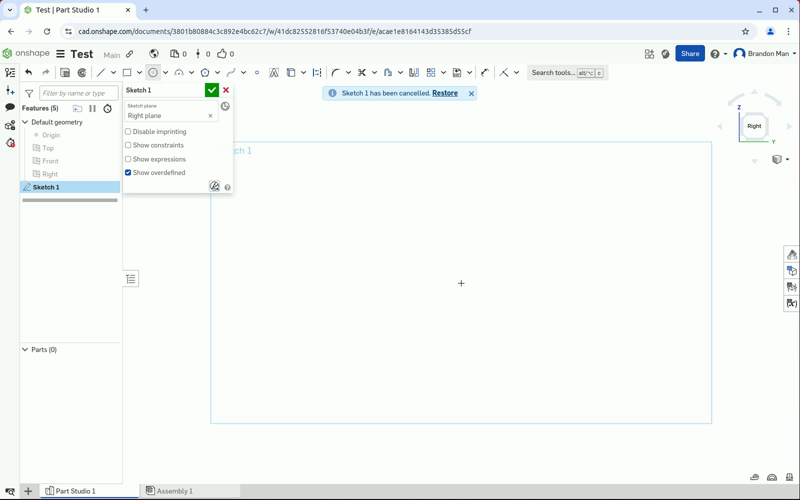
key_up(shift)
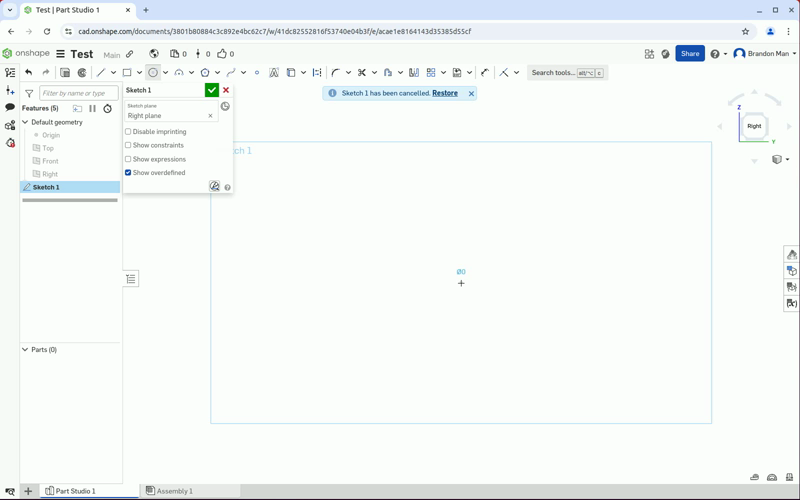
mouse_move(522, 282)
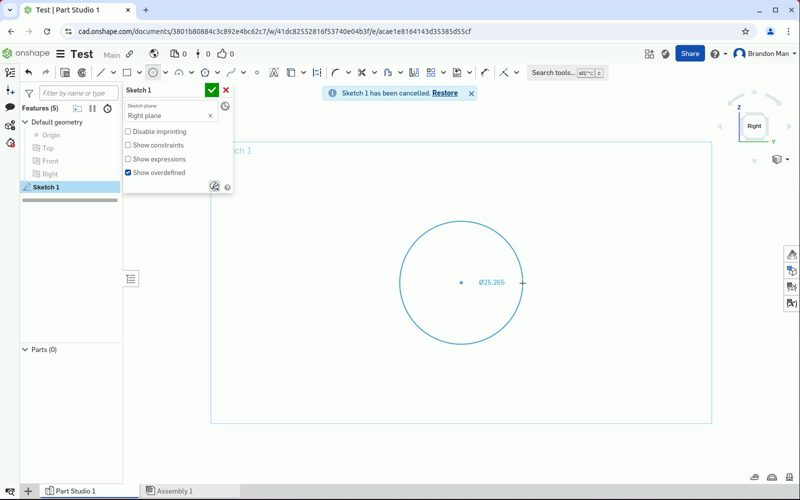
click(522, 282)
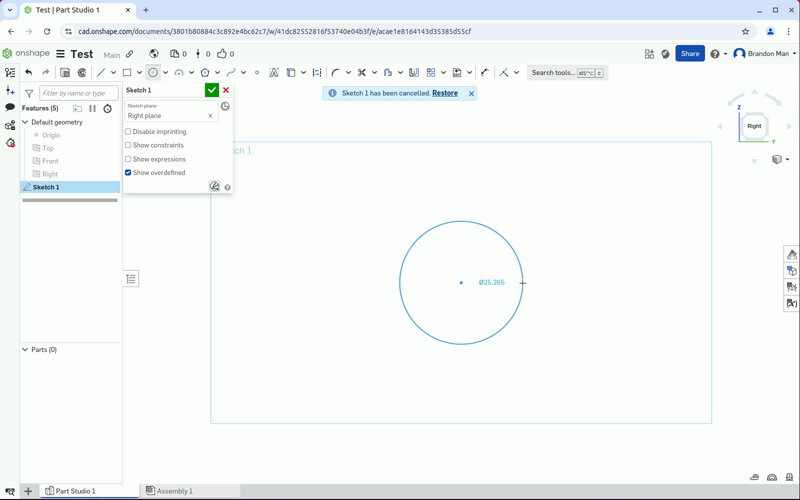
key(esc)
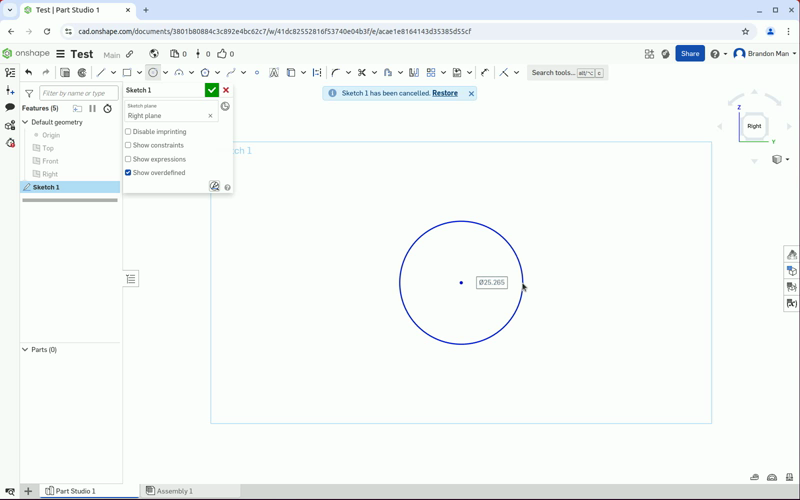
mouse_move(459, 242)
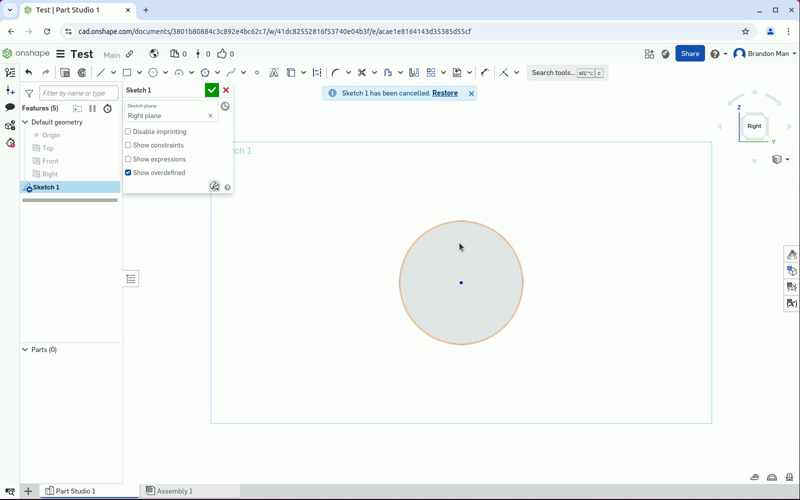
click(459, 242)
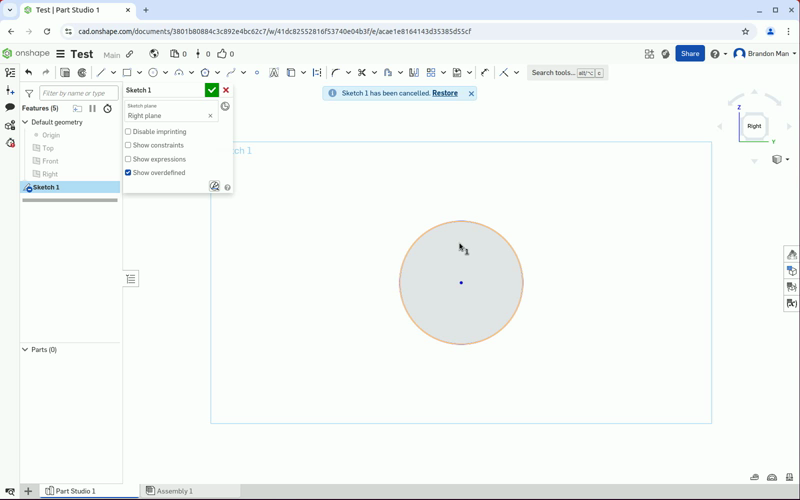
mouse_move(73, 352)
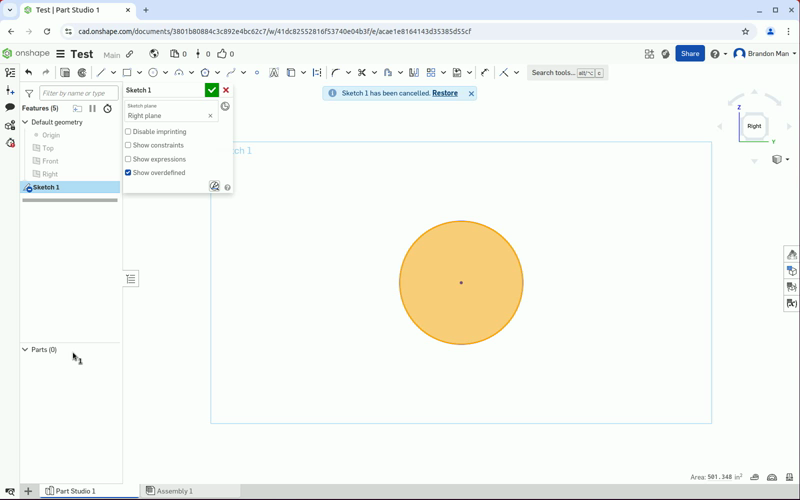
key(shift+y)
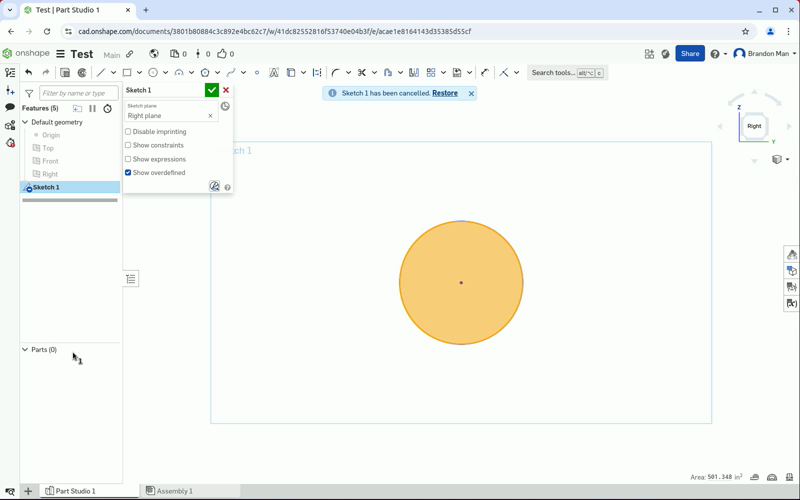
key(shift+e)
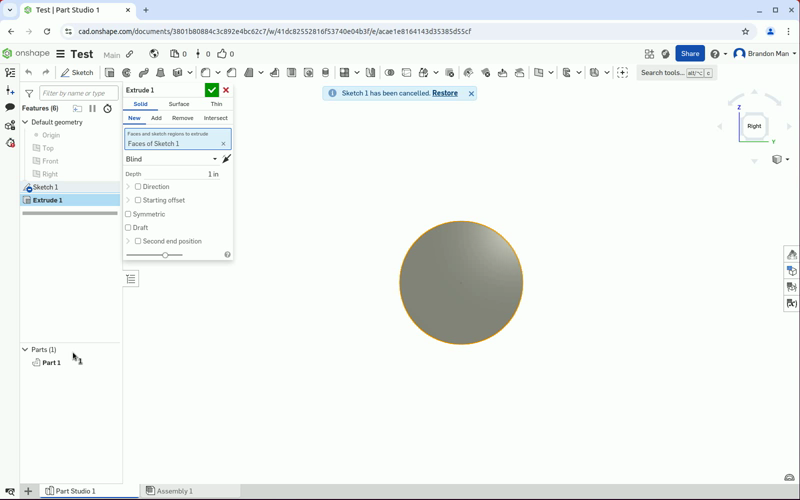
mouse_move(143, 106)
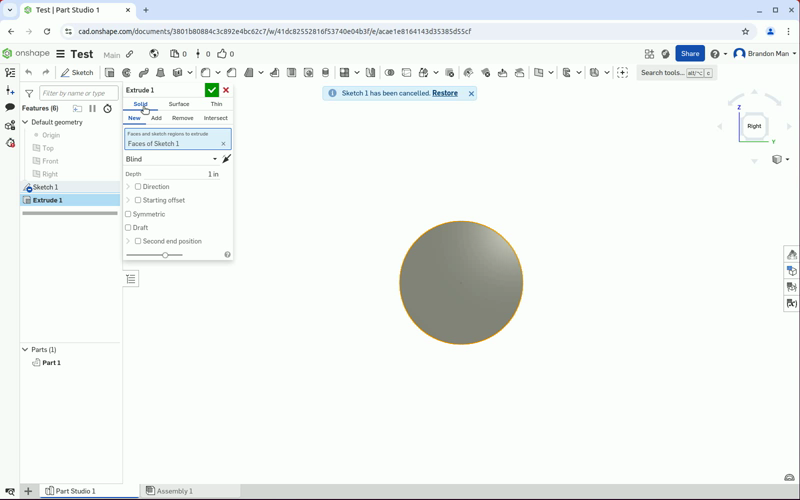
click(143, 106)
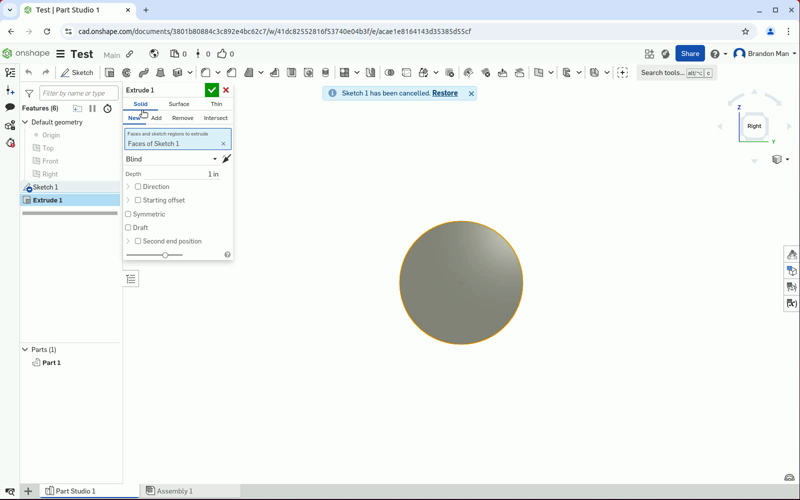
mouse_move(137, 120)
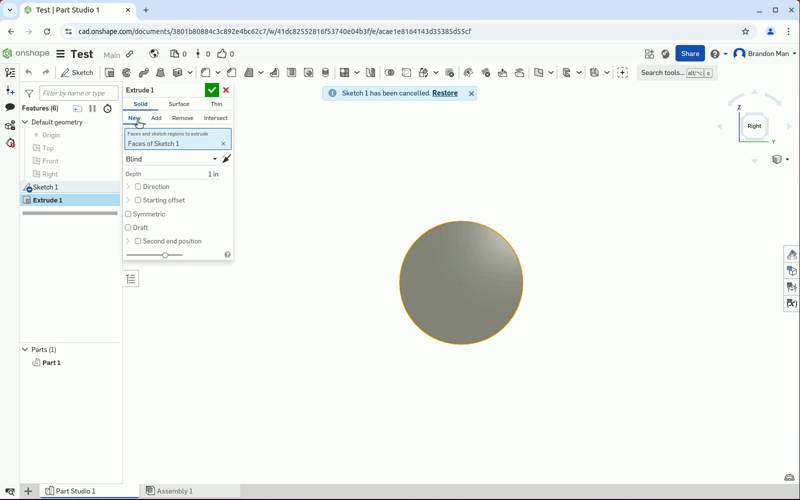
click(137, 120)
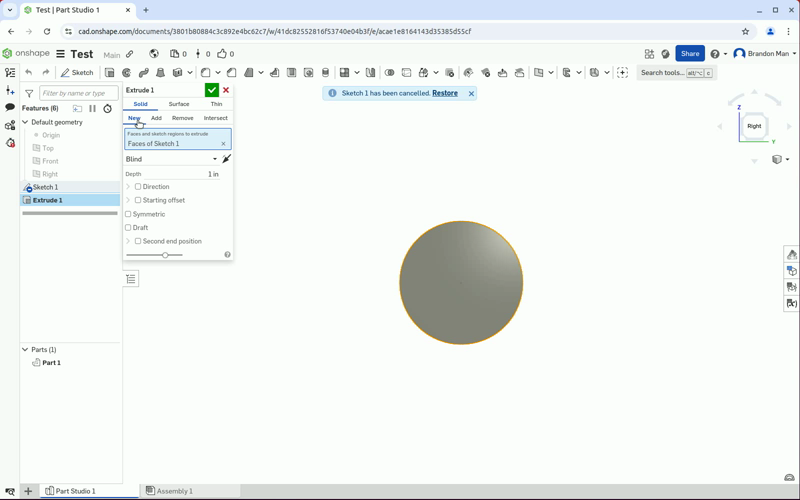
key(tab, 4)
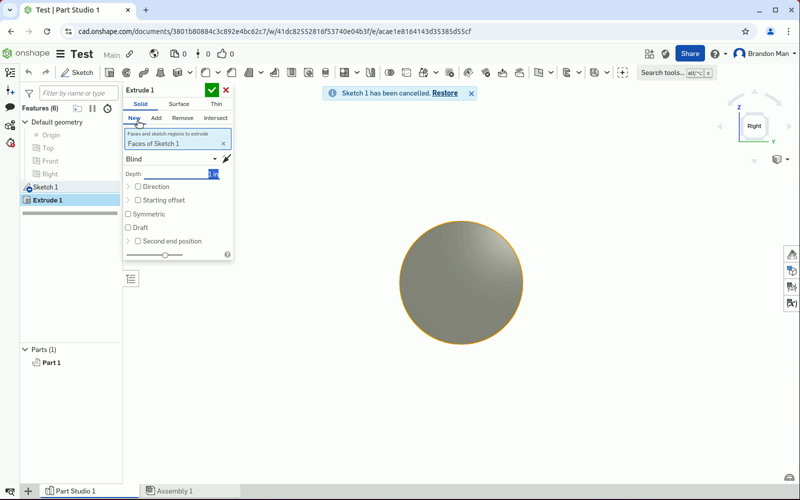
text(23.108)
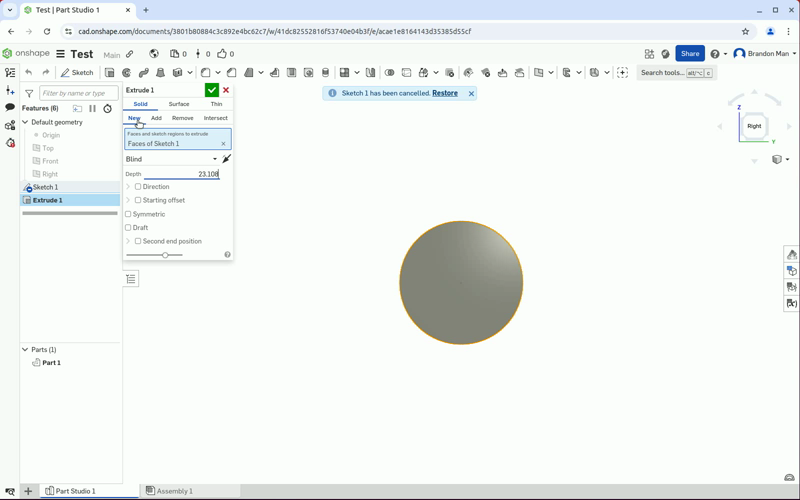
key(enter)
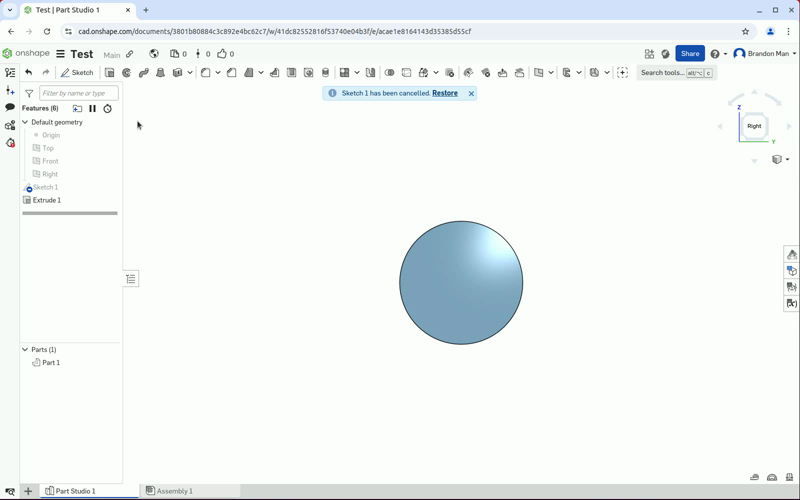
key(shift+h)
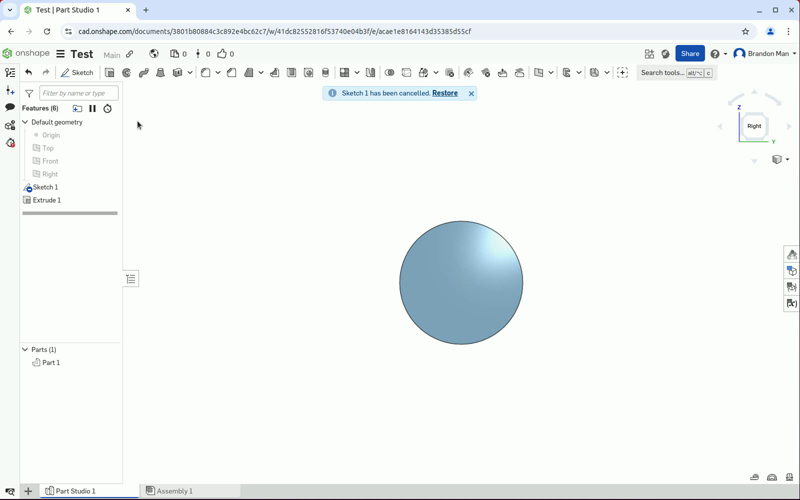
key(shift+h)
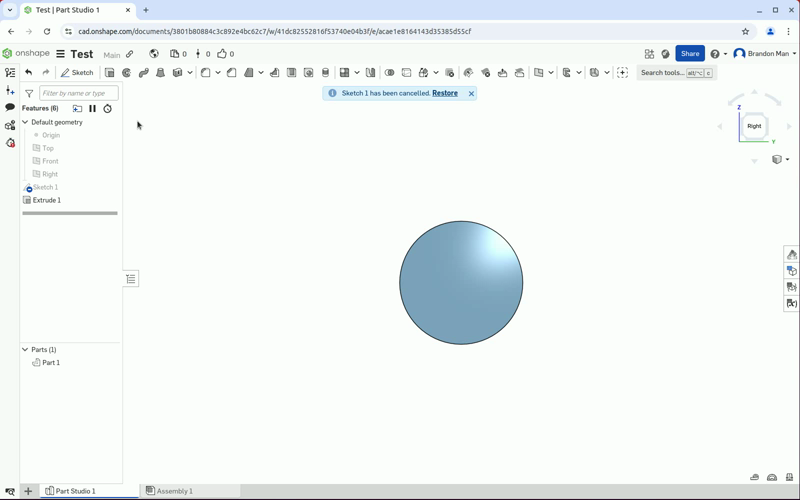
mouse_move(73, 189)
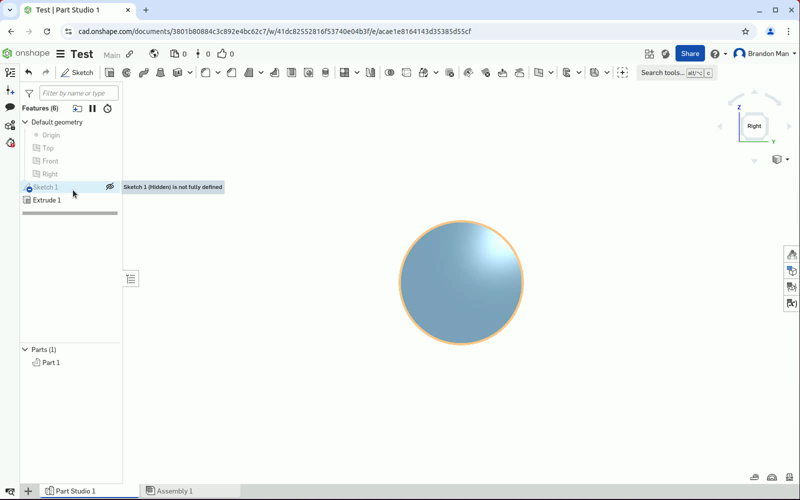
click(73, 189)
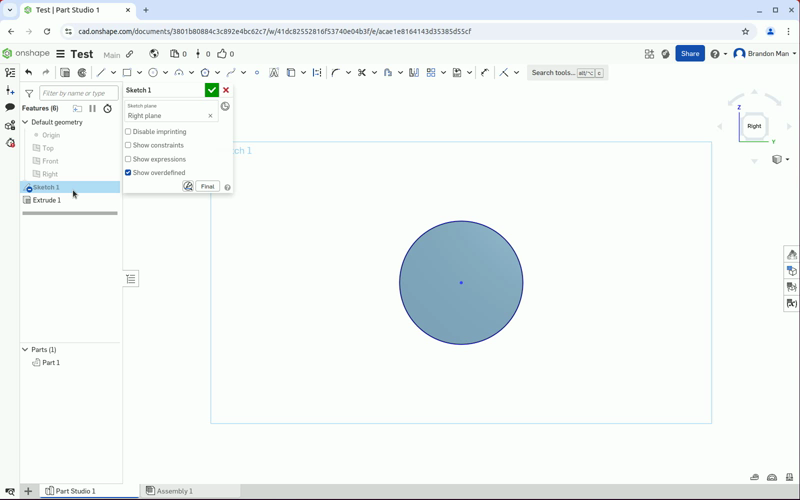
mouse_move(229, 92)
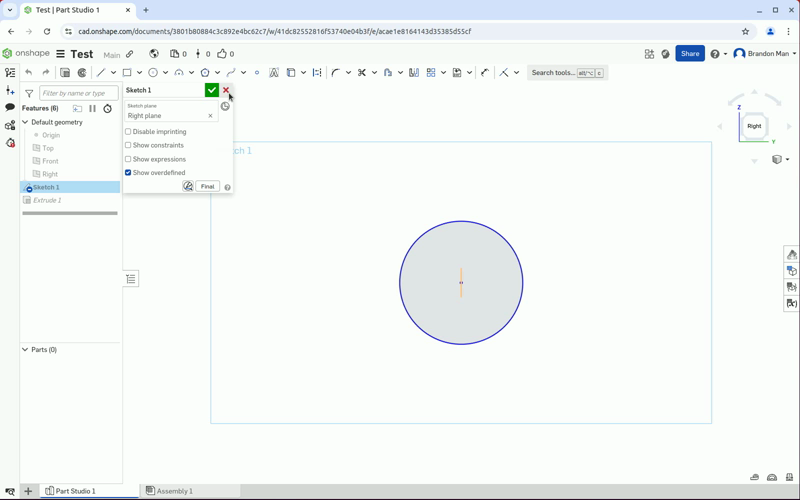
click(229, 92)
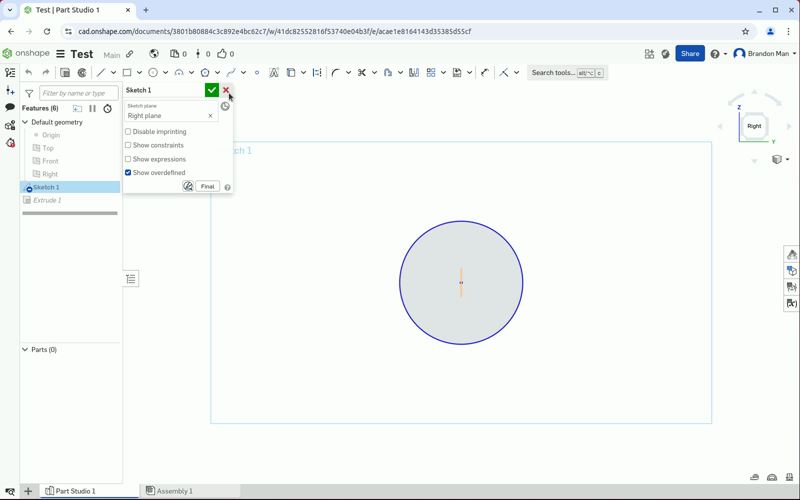
key(shift+s)
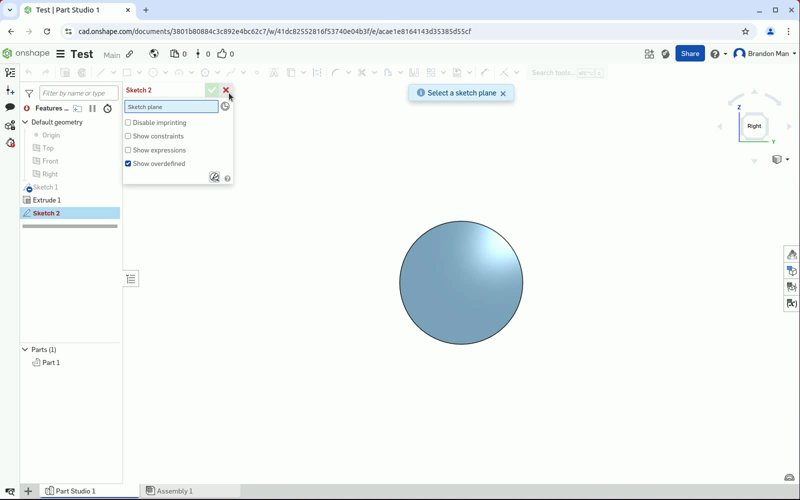
mouse_move(73, 176)
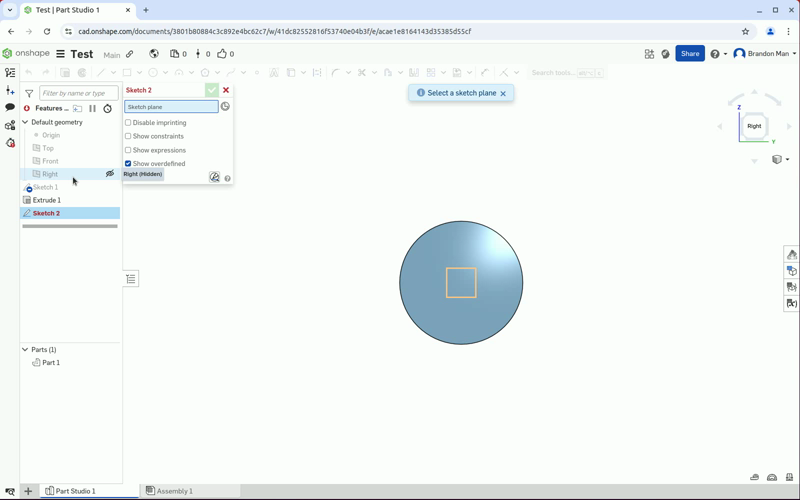
click(73, 176)
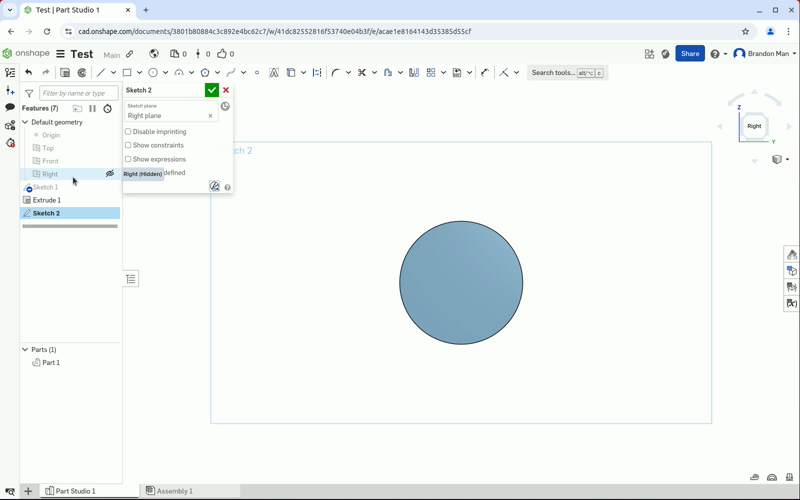
mouse_move(73, 352)
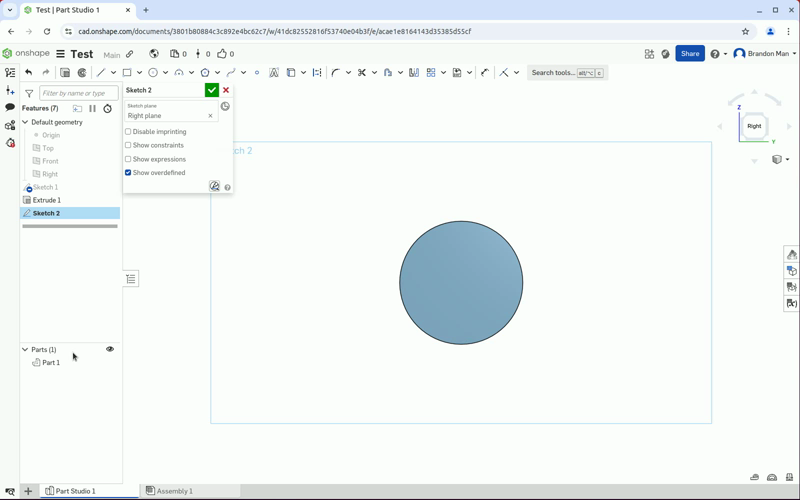
key(y)
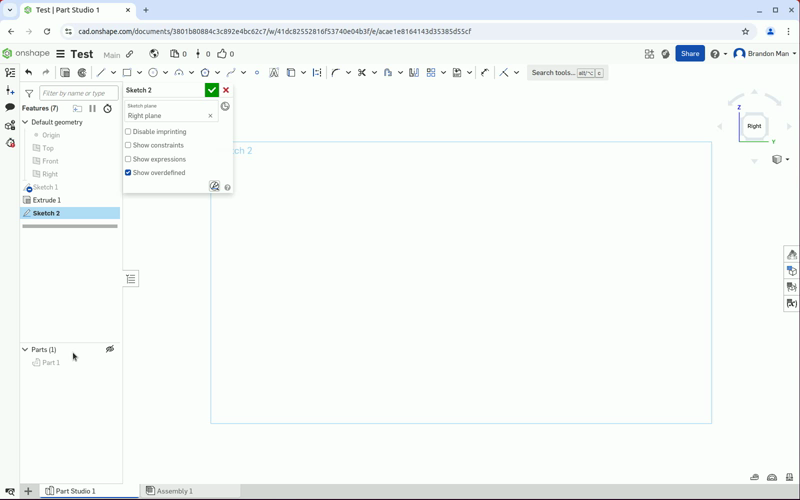
key(c)
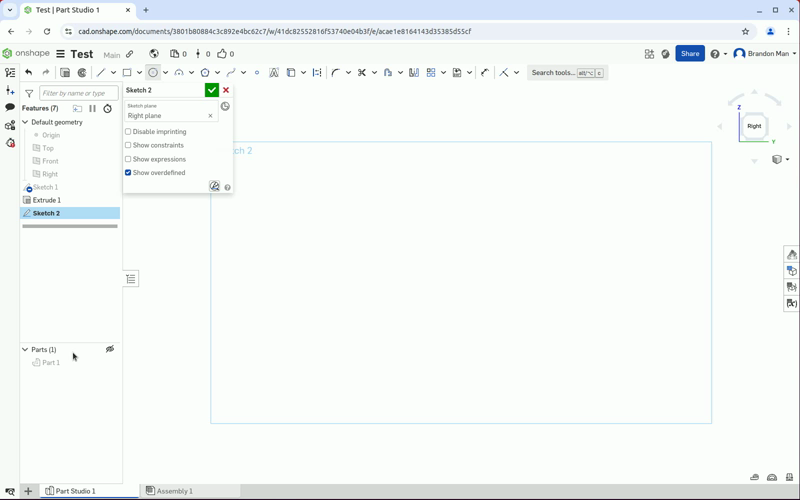
key_down(shift)
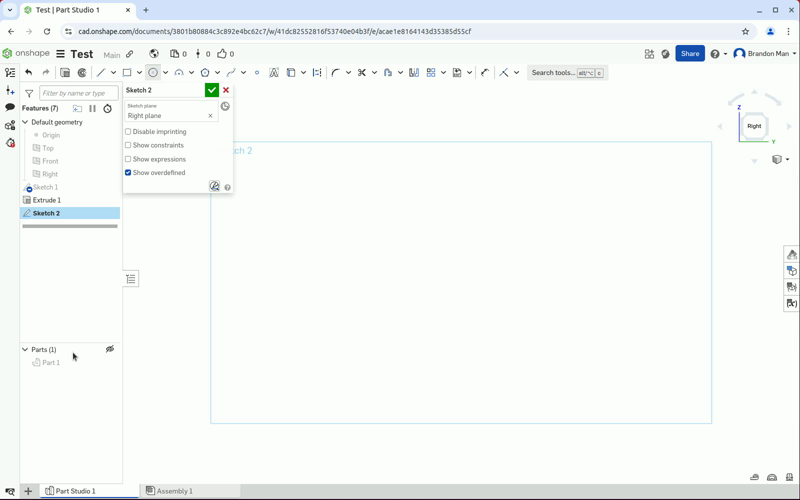
mouse_move(461, 282)
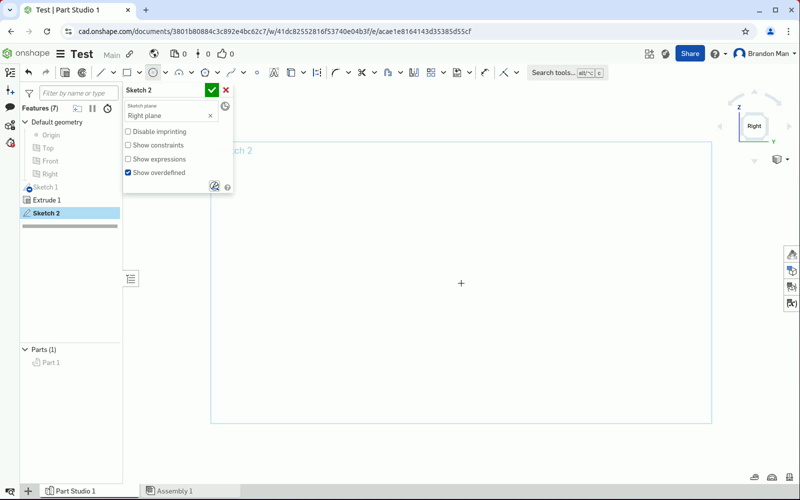
click(461, 282)
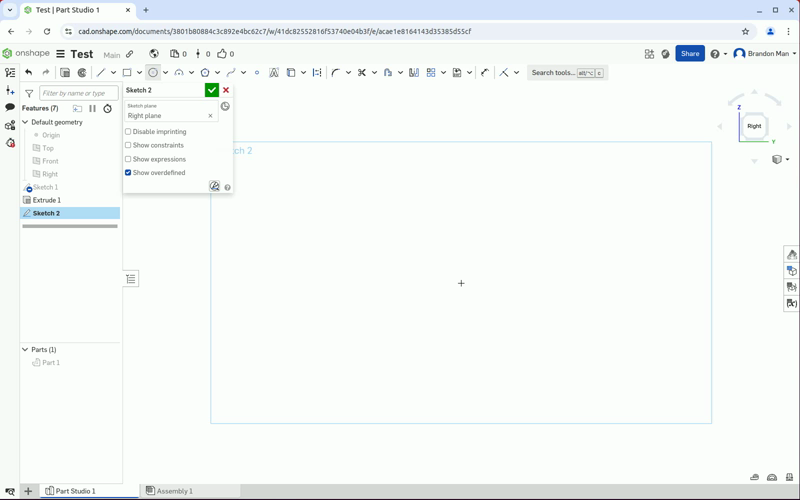
key_up(shift)
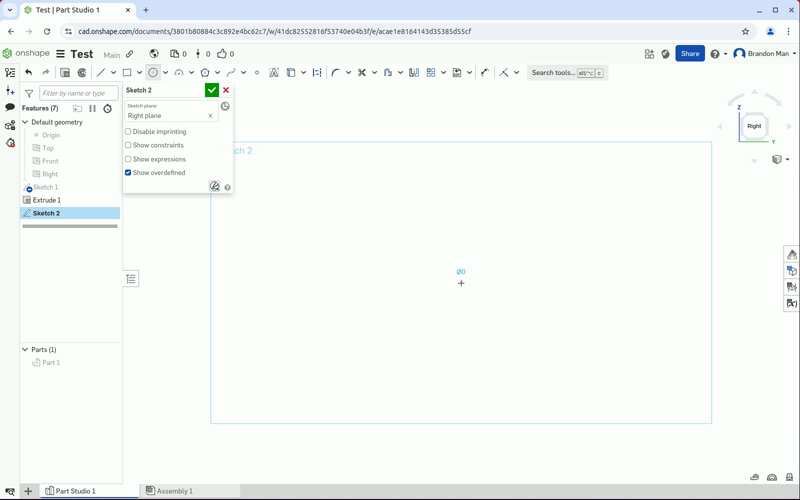
mouse_move(532, 282)
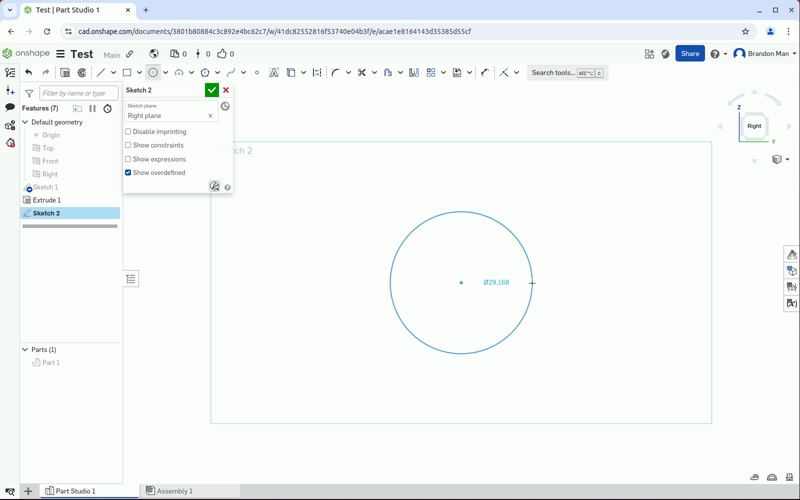
click(532, 282)
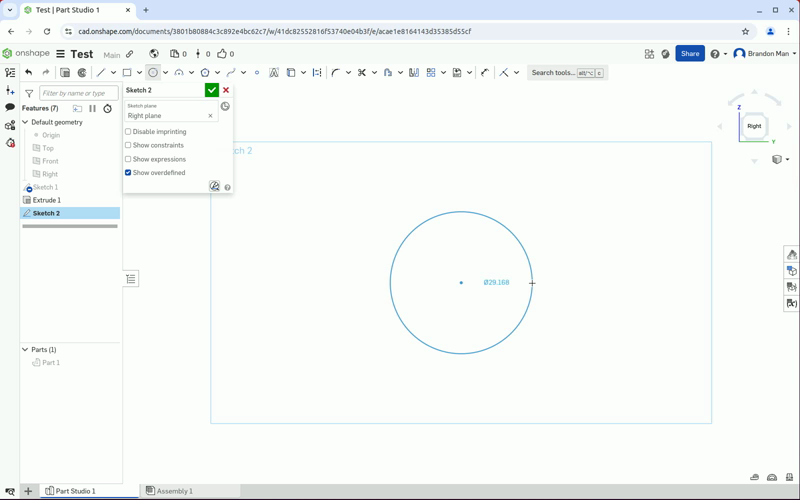
key(esc)
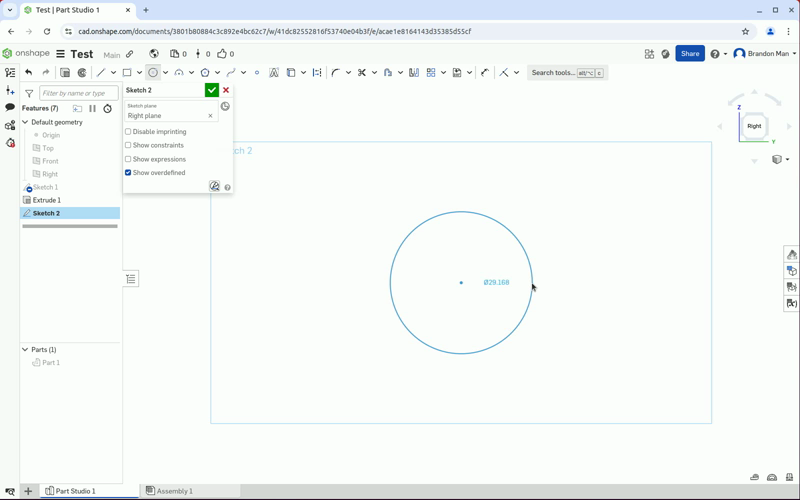
key(c)
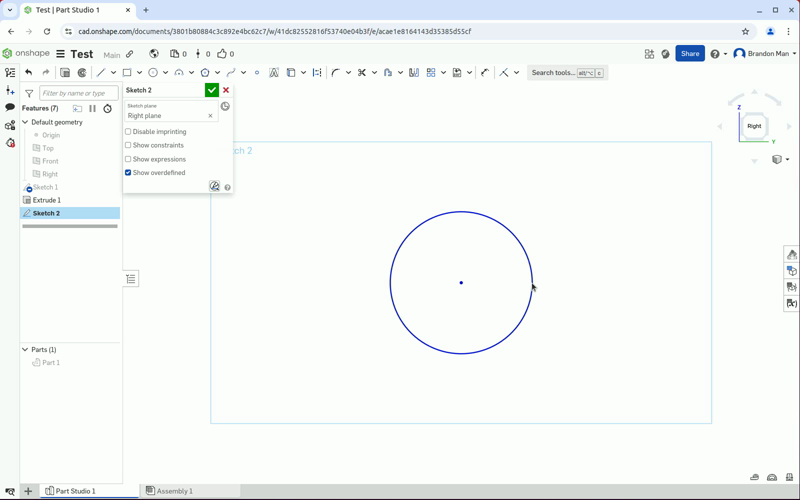
key_down(shift)
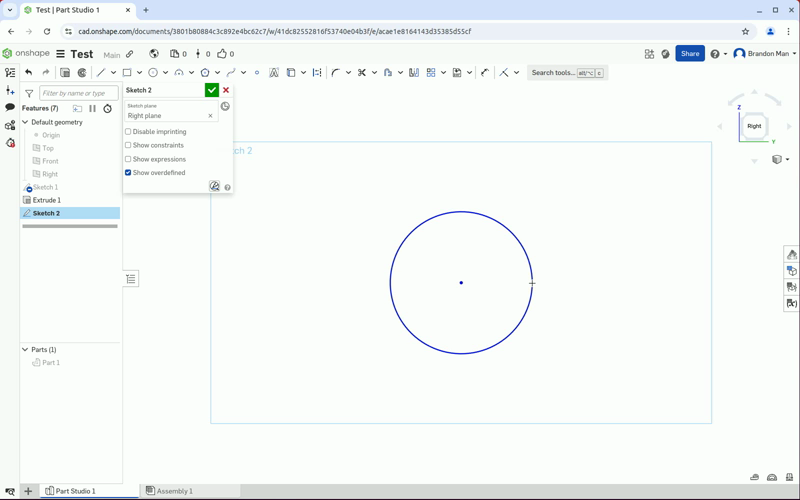
mouse_move(461, 282)
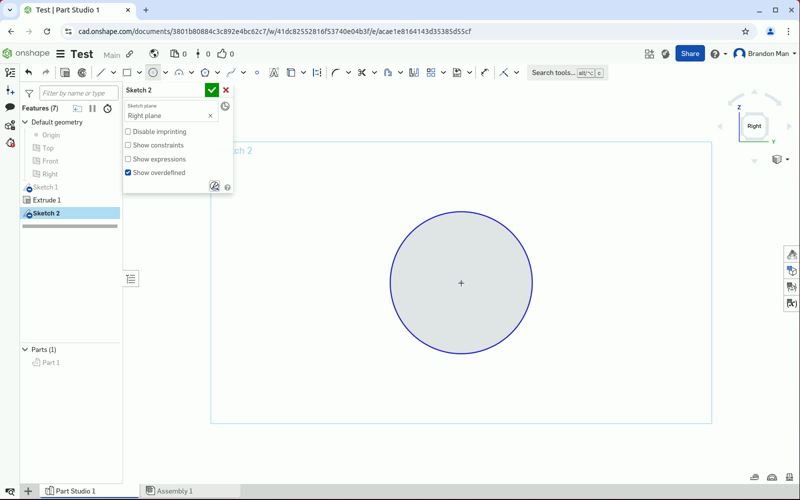
click(461, 282)
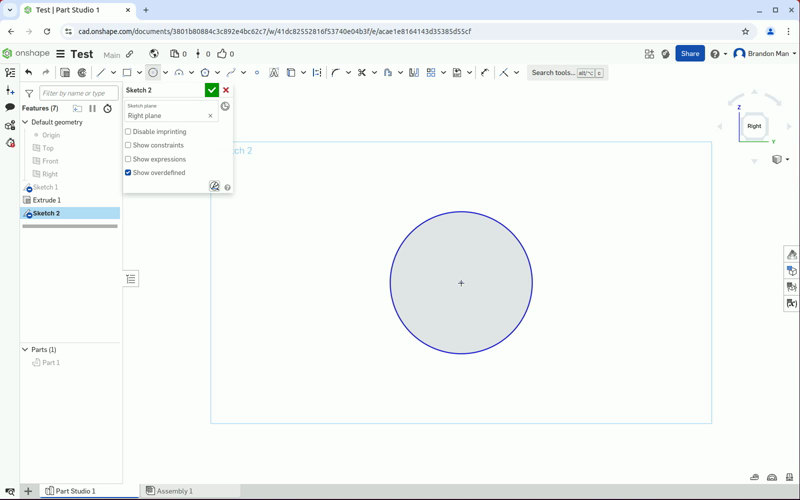
key_up(shift)
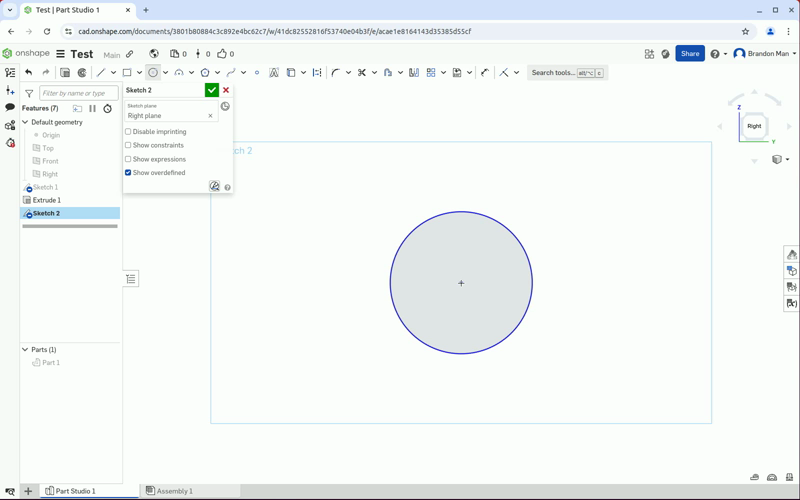
mouse_move(522, 282)
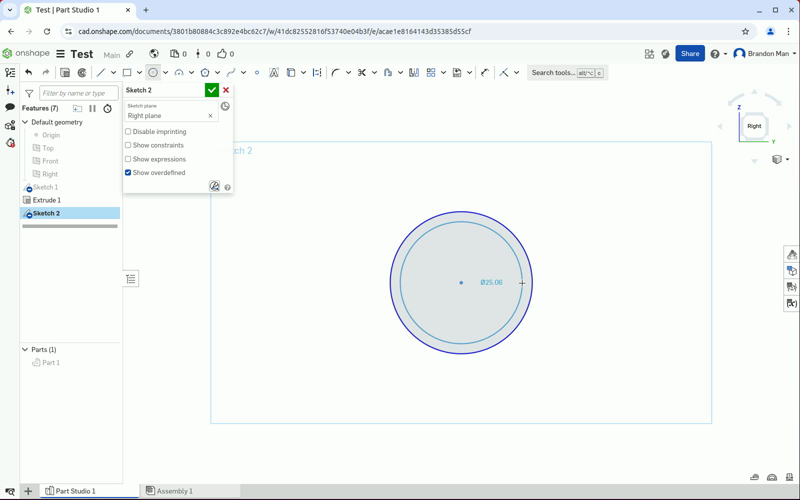
click(522, 282)
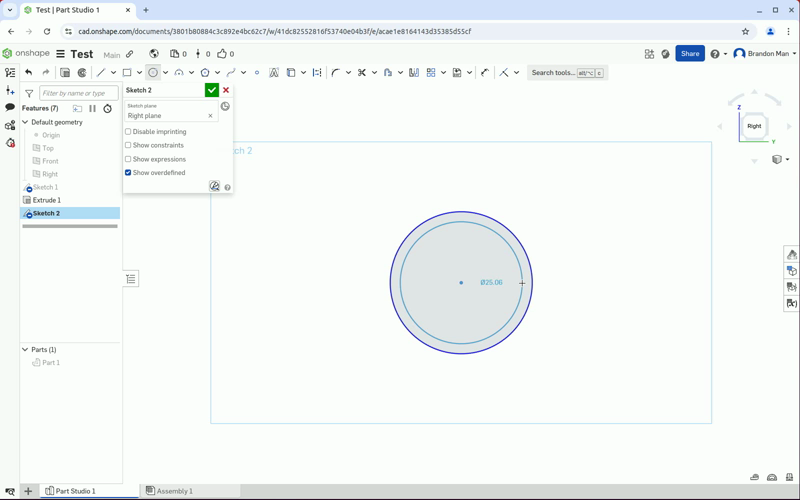
key(esc)
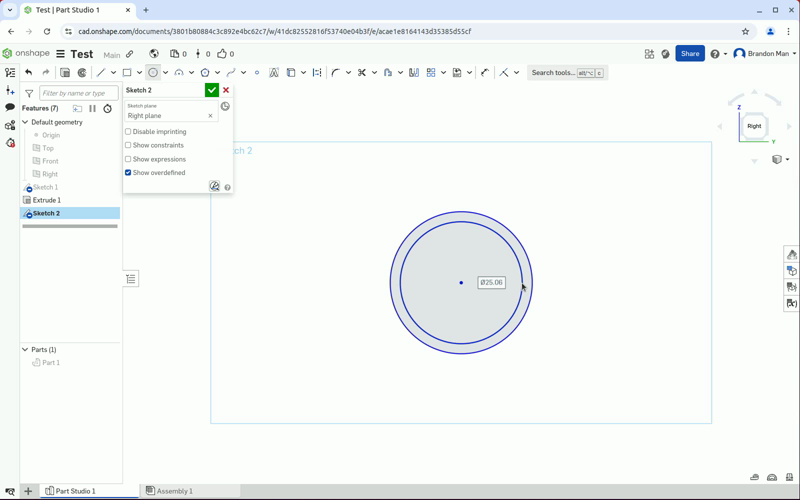
mouse_move(509, 238)
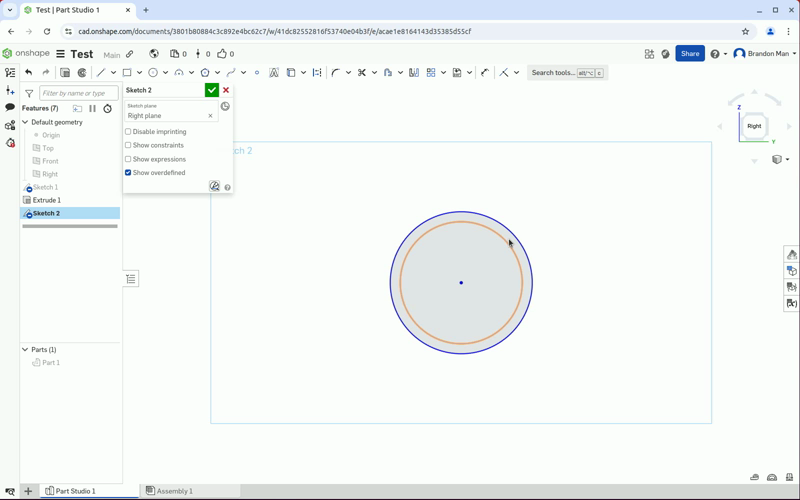
click(509, 238)
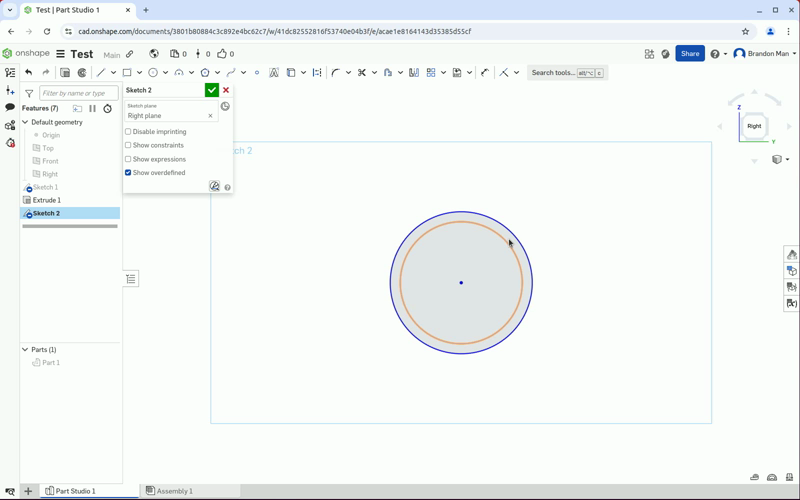
mouse_move(73, 352)
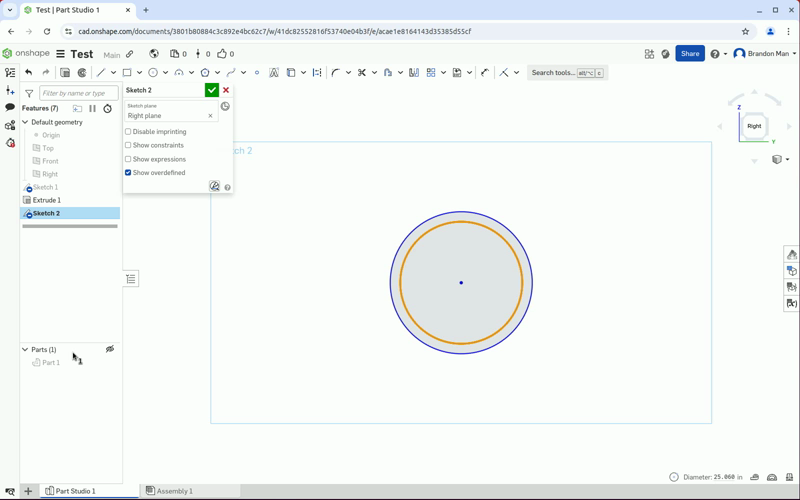
key(shift+y)
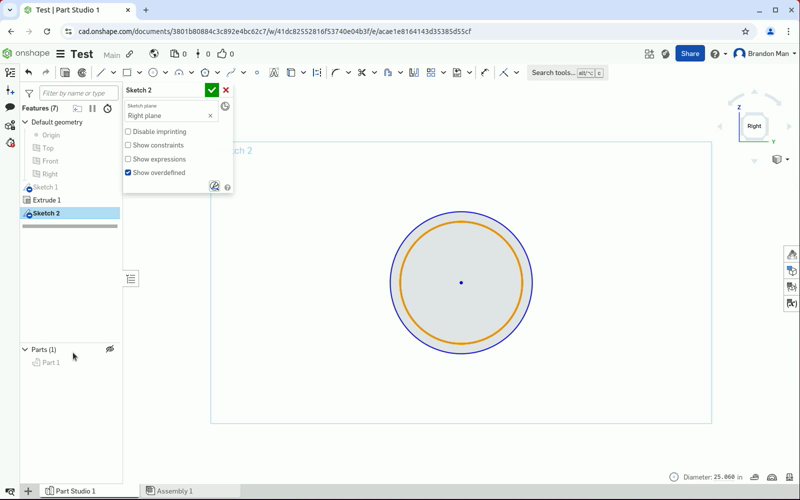
key(shift+e)
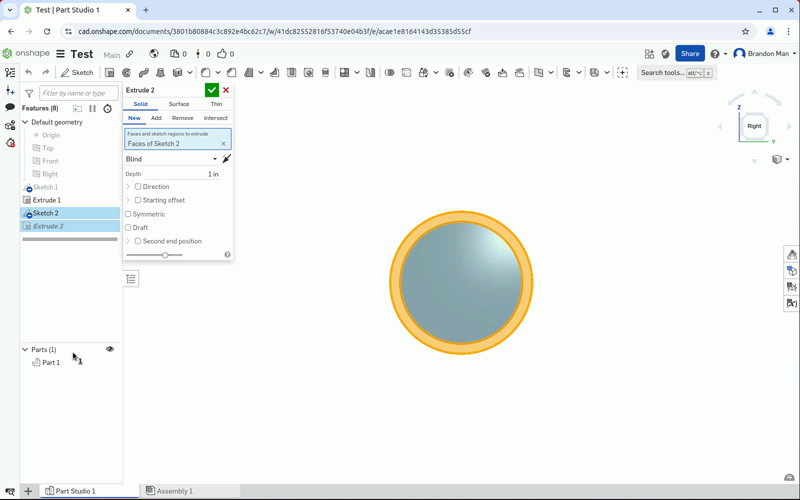
mouse_move(143, 106)
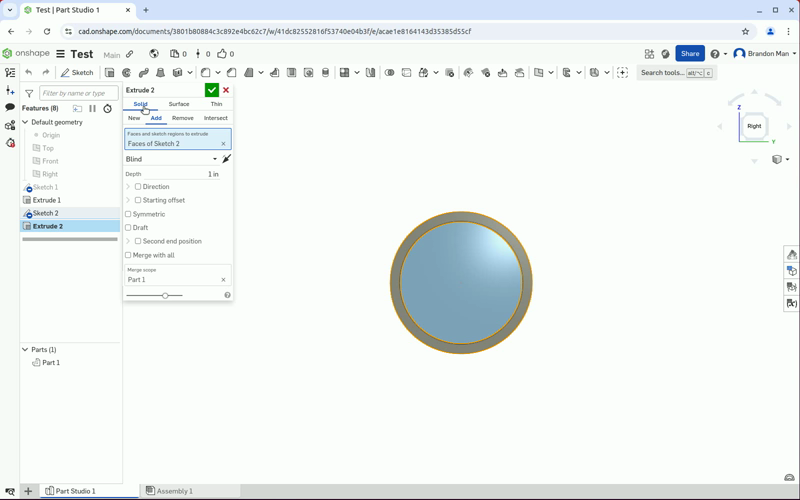
click(143, 106)
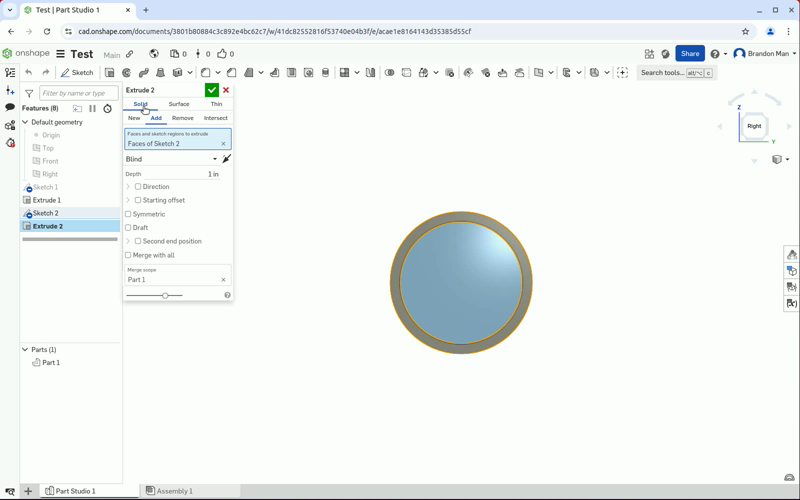
mouse_move(137, 120)
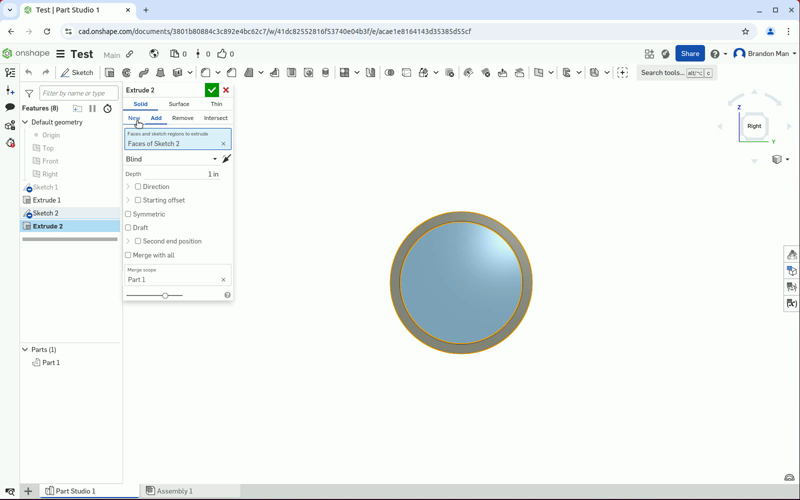
click(137, 120)
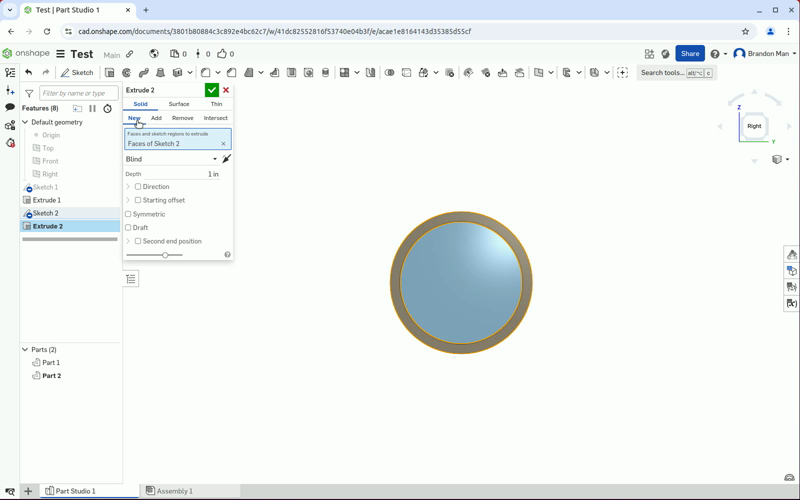
key(tab, 4)
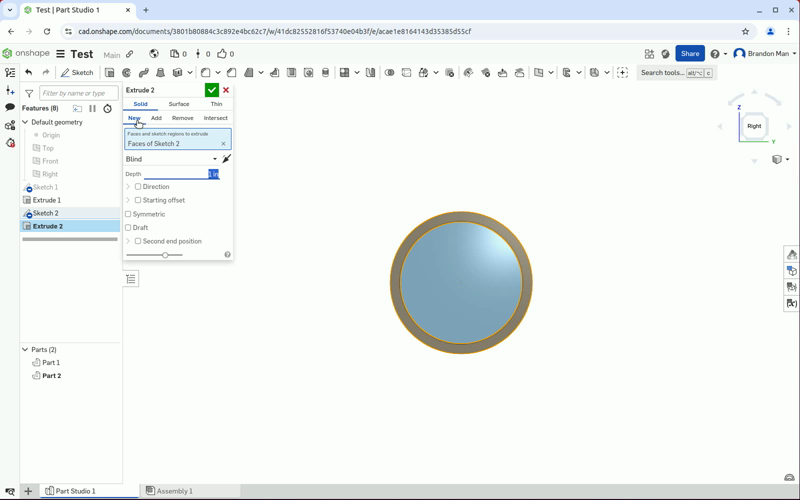
text(23.108)
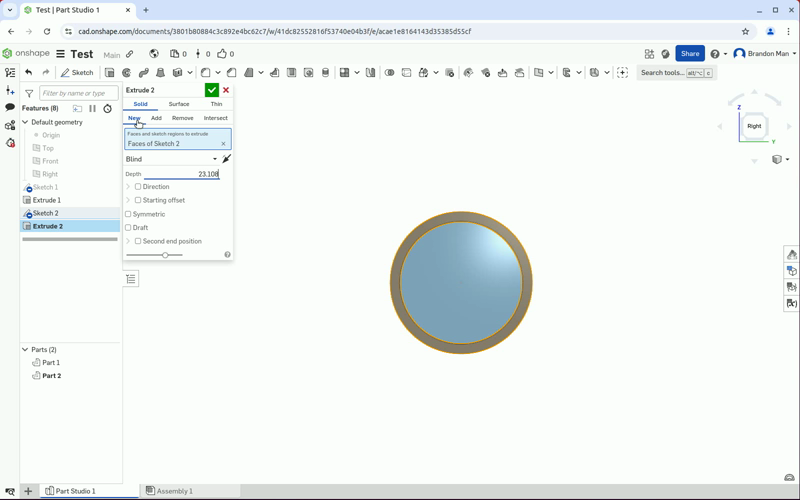
key(enter)
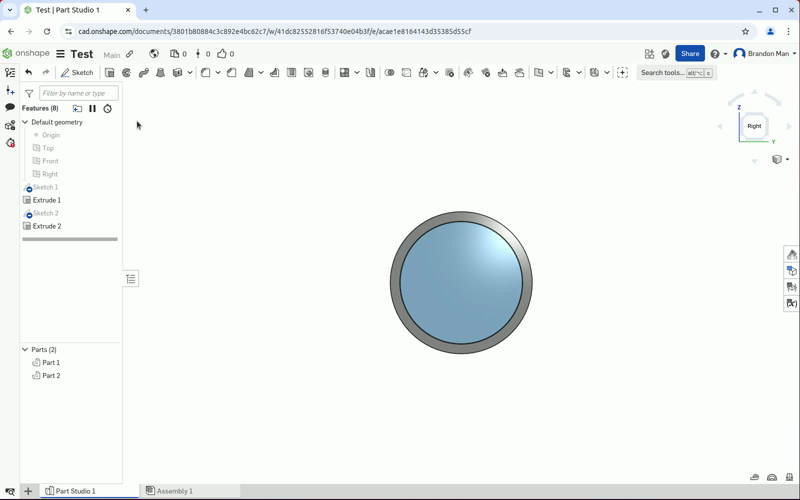
key(shift+h)
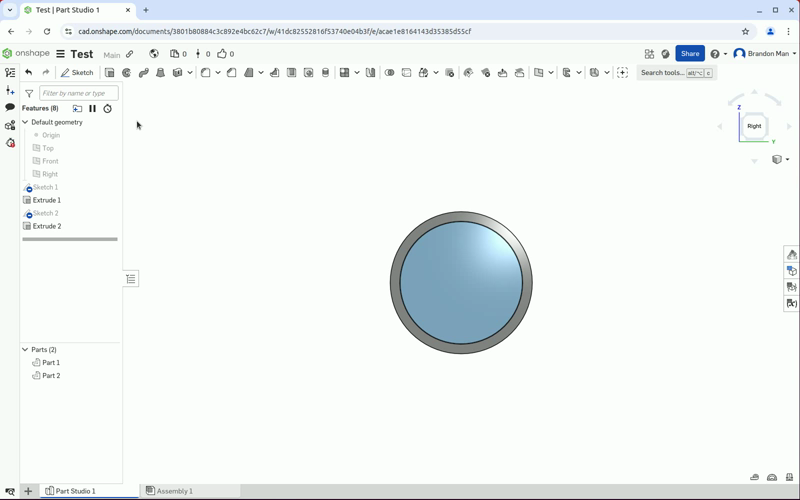
key(shift+h)
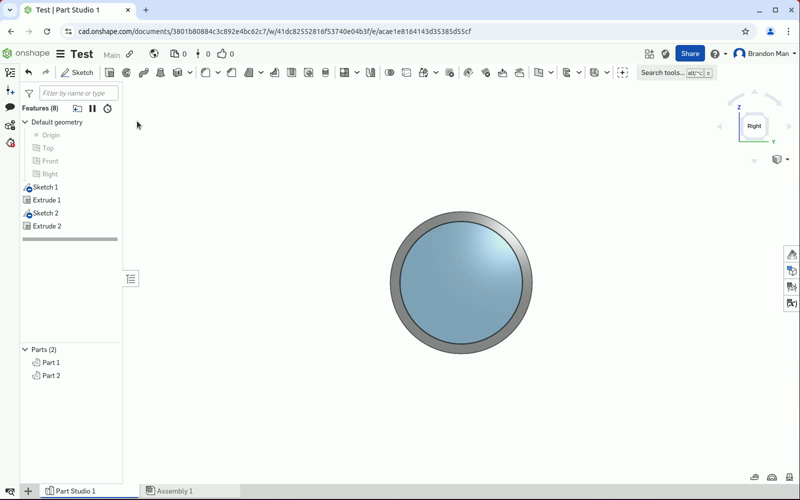
key(shift+7)
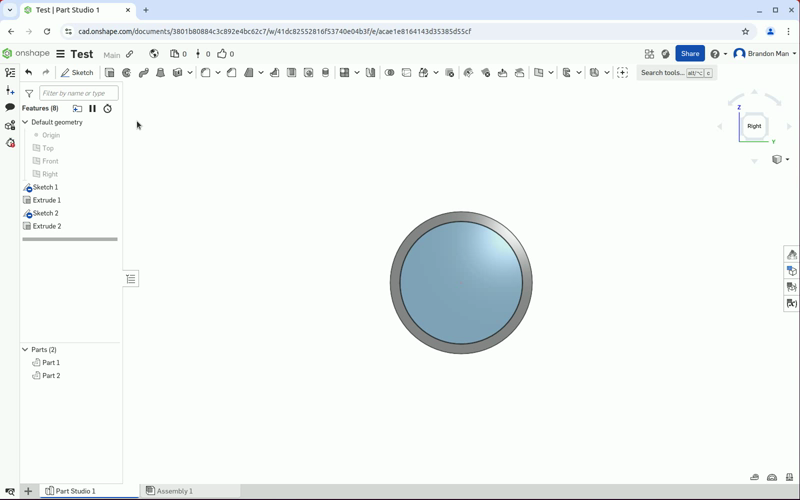
key(right, 2)
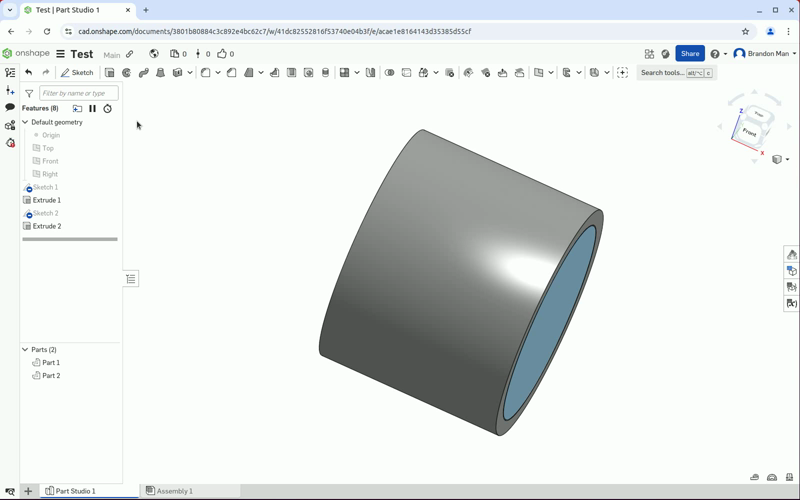
key(down, 2)
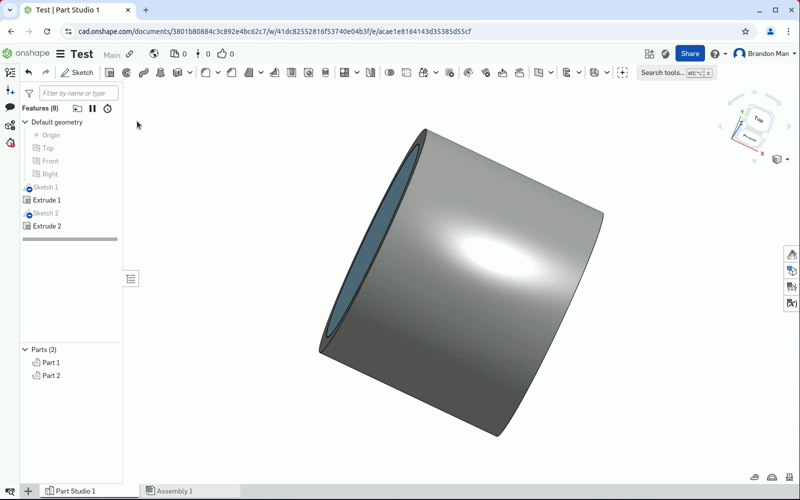
key(up, 2)
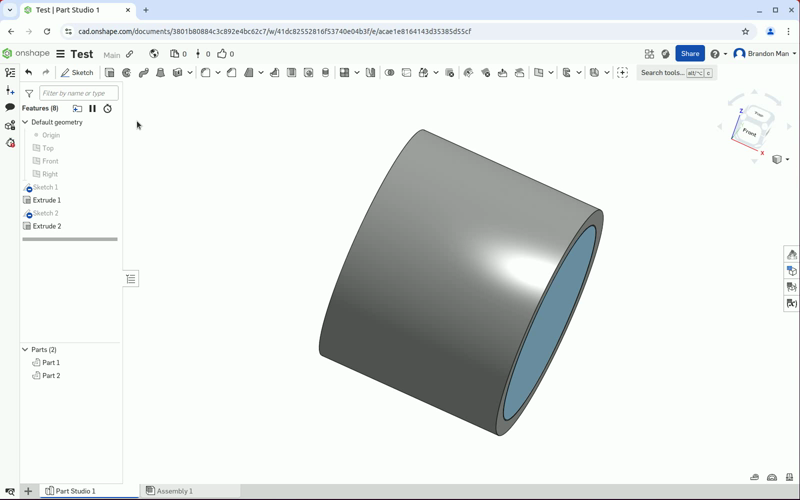
key(left, 2)
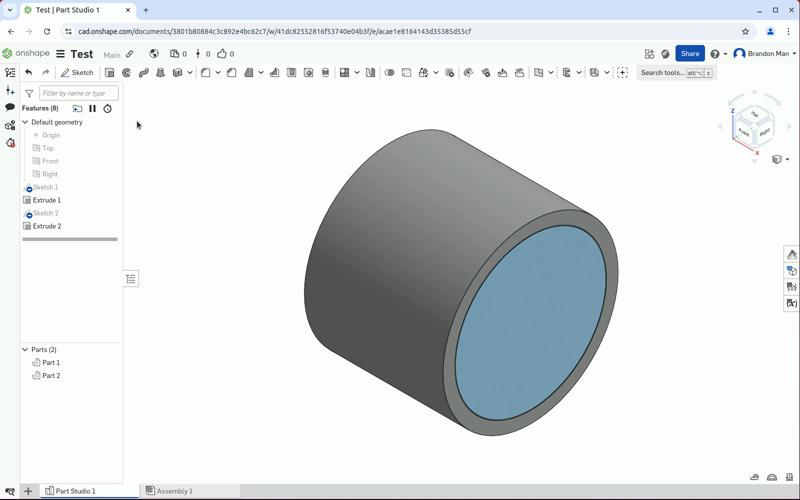
mouse_move(73, 189)
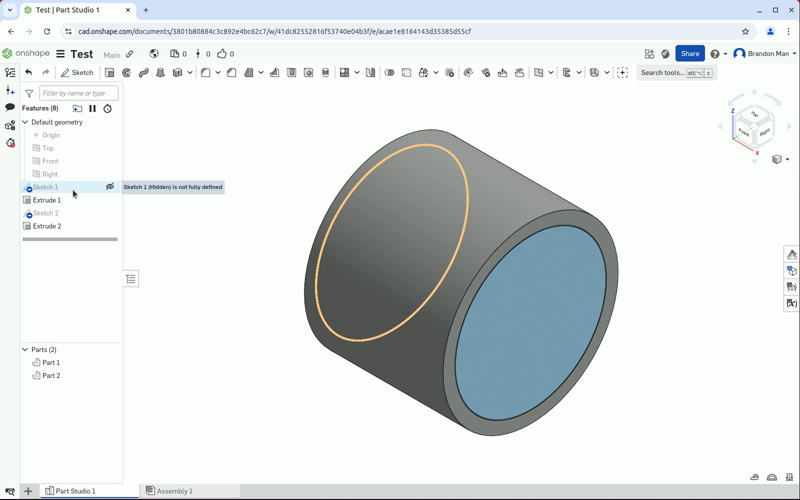
click(73, 189)